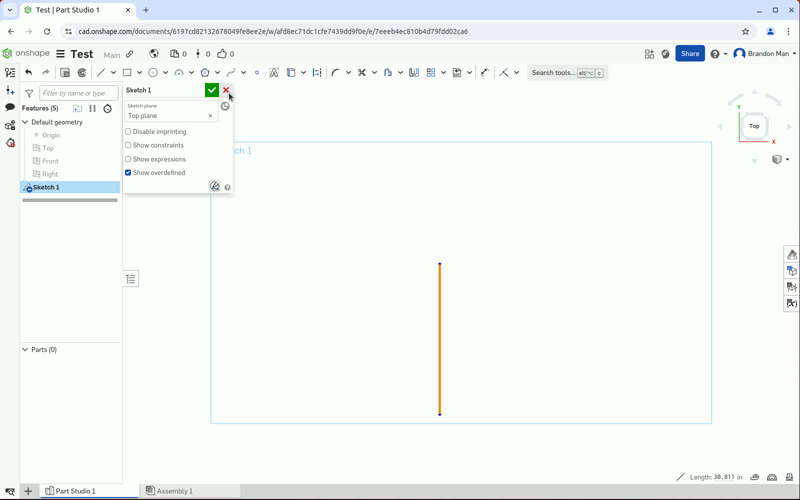
key(shift+h)
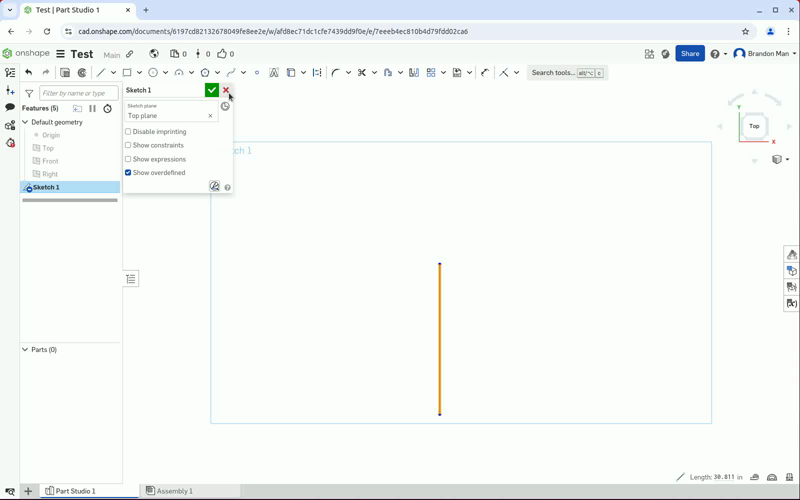
key(shift+s)
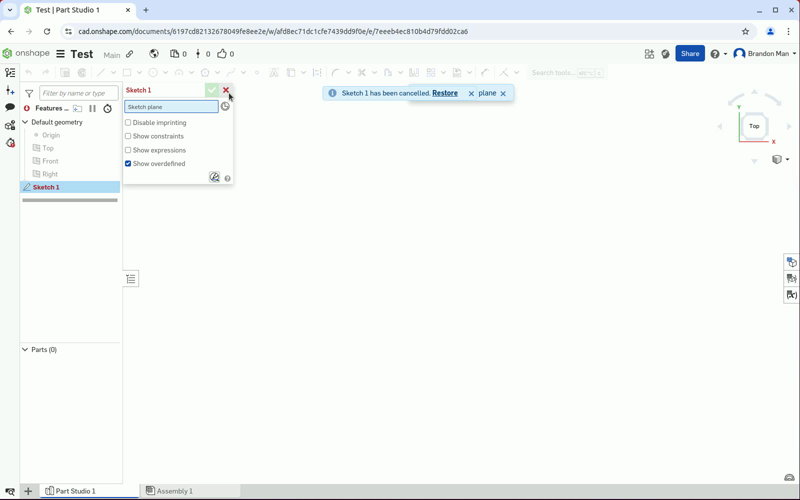
mouse_move(73, 150)
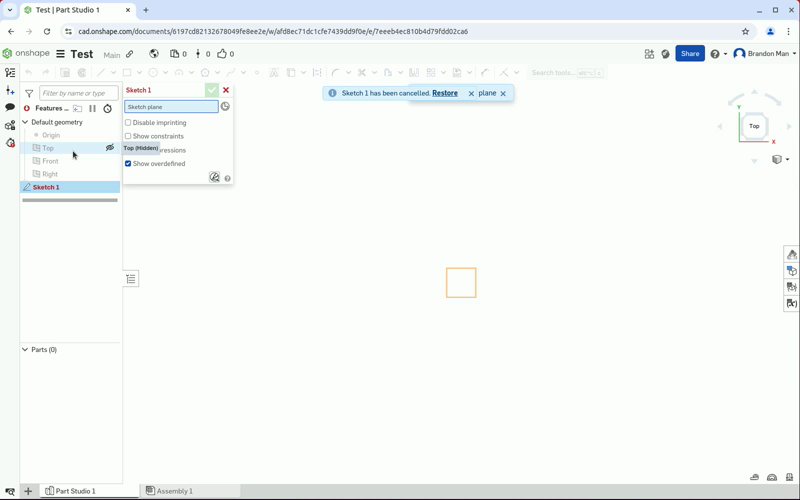
click(73, 150)
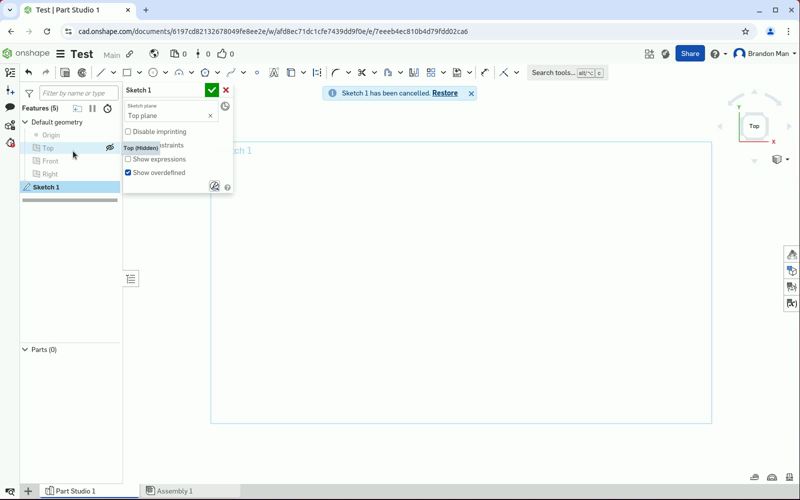
mouse_move(73, 352)
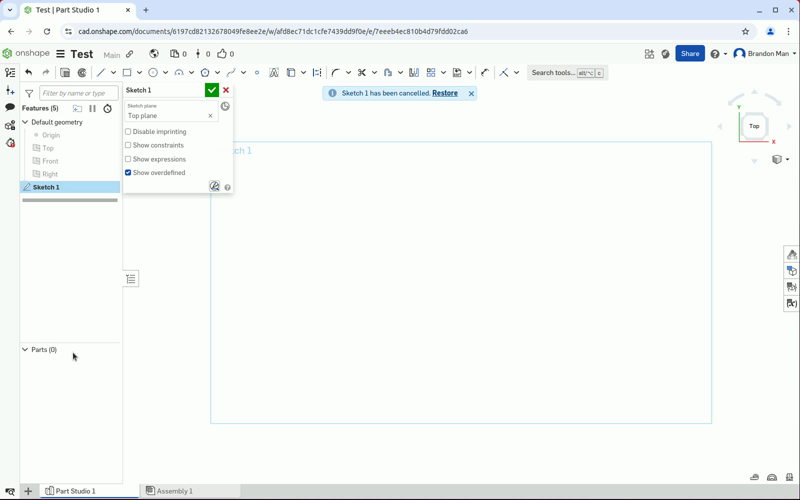
key(y)
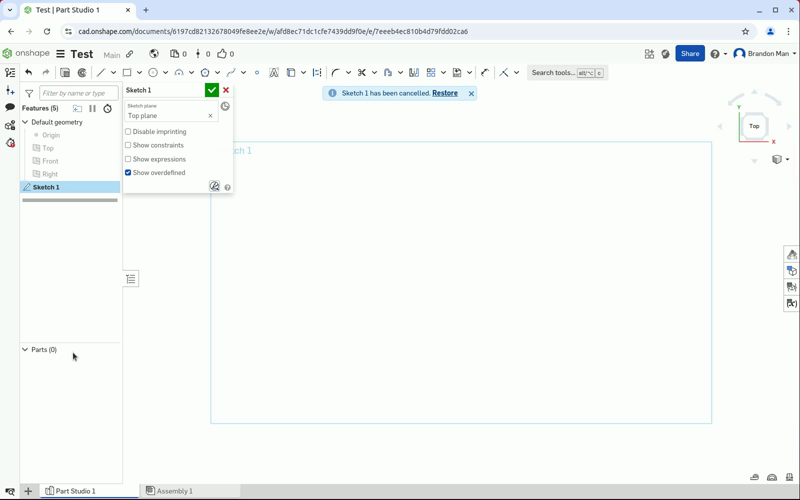
key(c)
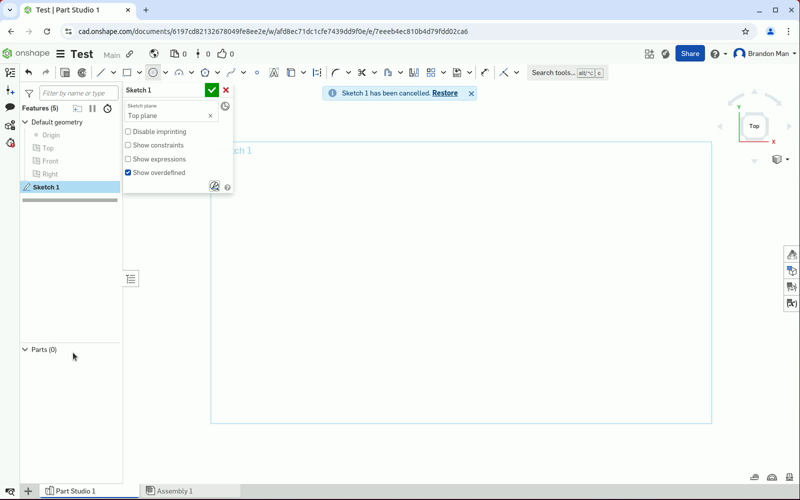
key_down(shift)
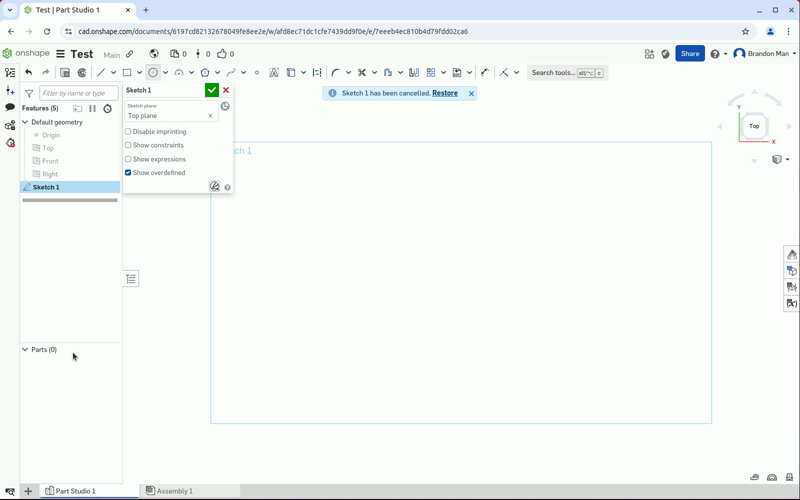
mouse_move(461, 282)
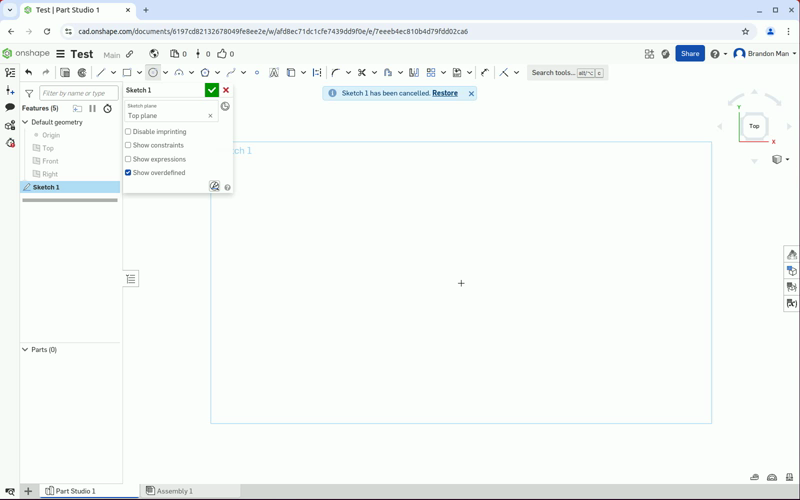
click(461, 282)
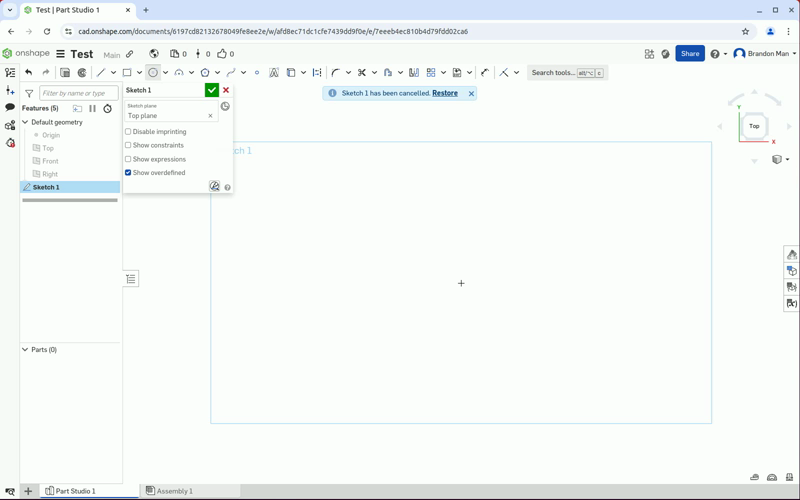
key_up(shift)
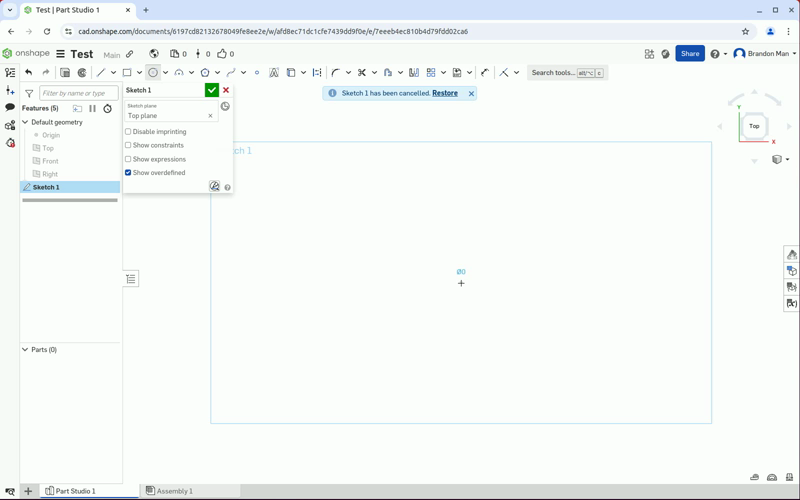
mouse_move(508, 282)
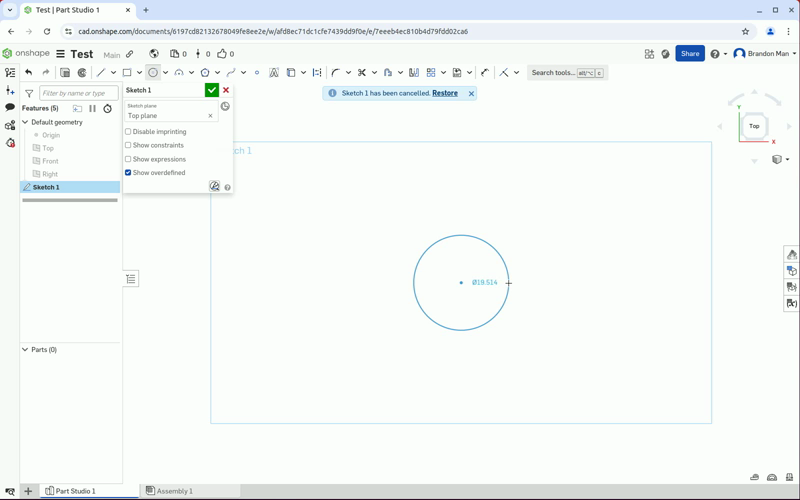
click(508, 282)
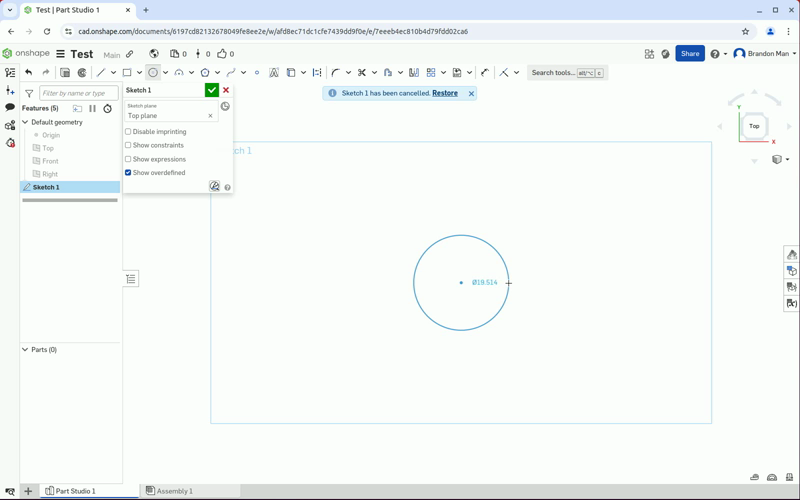
key(esc)
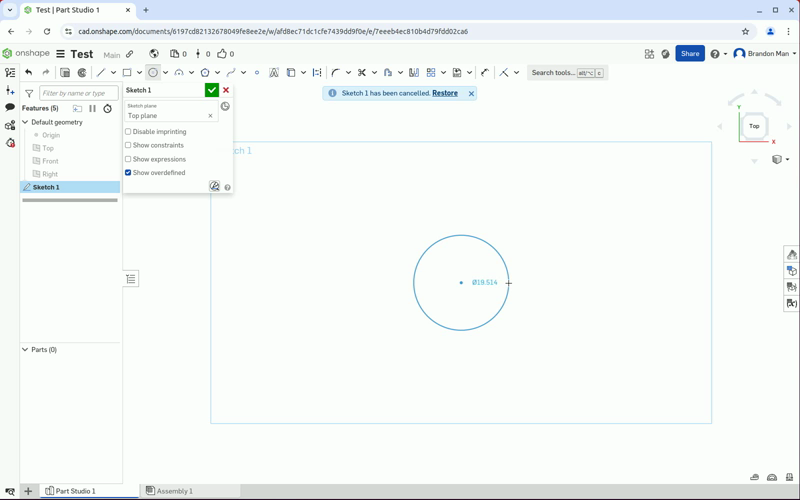
mouse_move(463, 301)
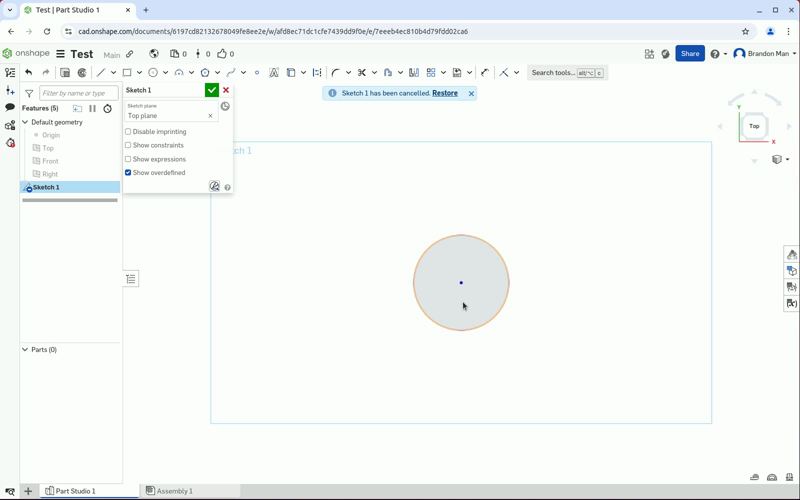
click(463, 301)
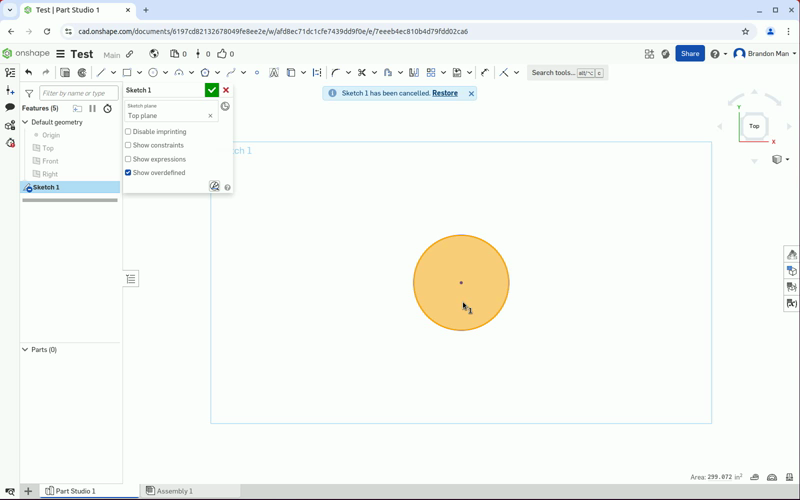
mouse_move(73, 352)
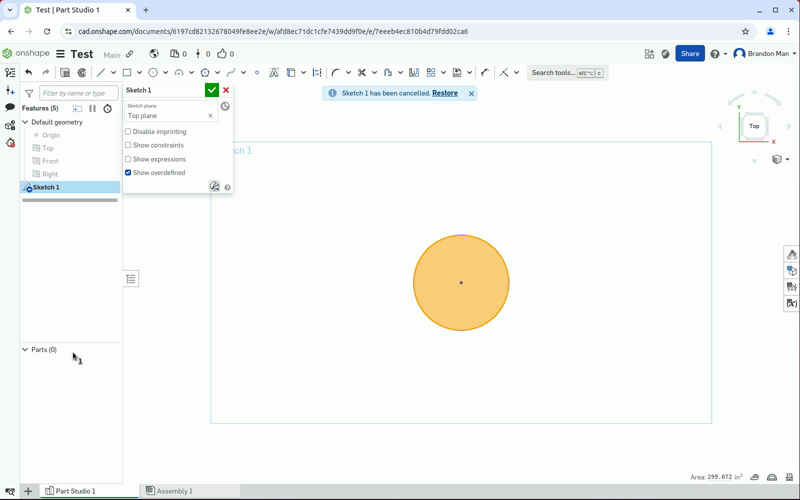
key(shift+y)
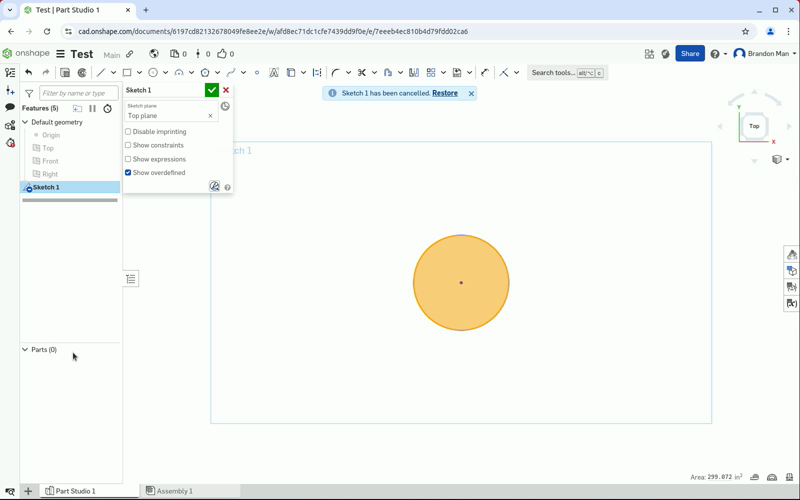
key(shift+e)
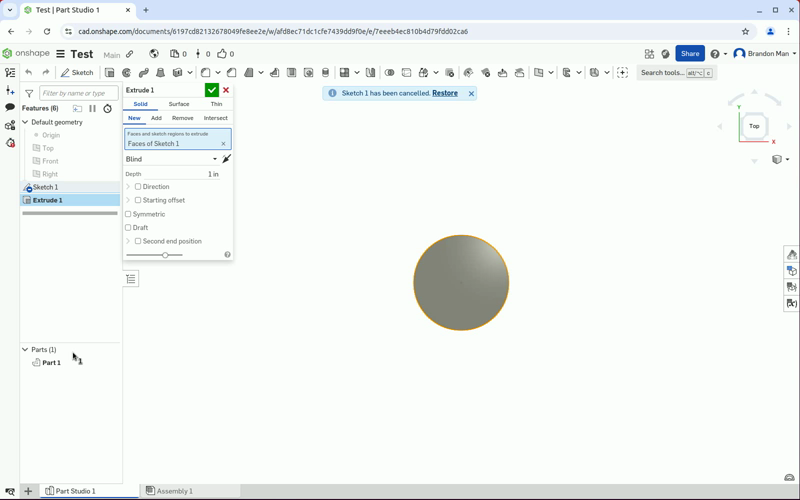
mouse_move(143, 106)
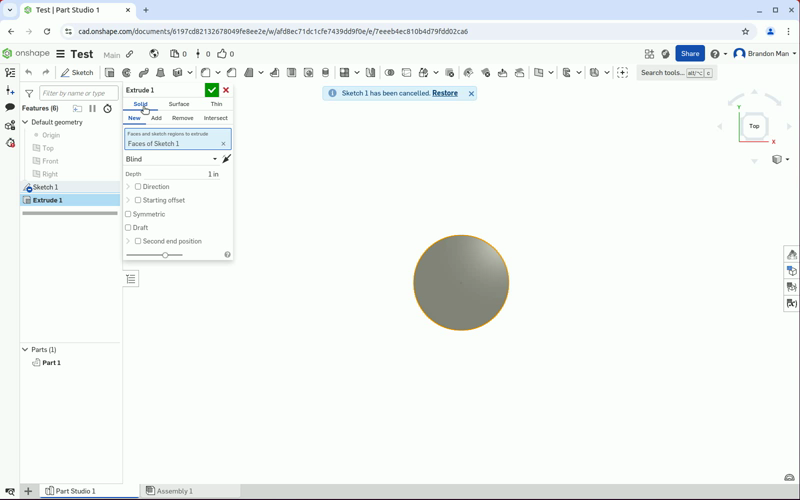
click(143, 106)
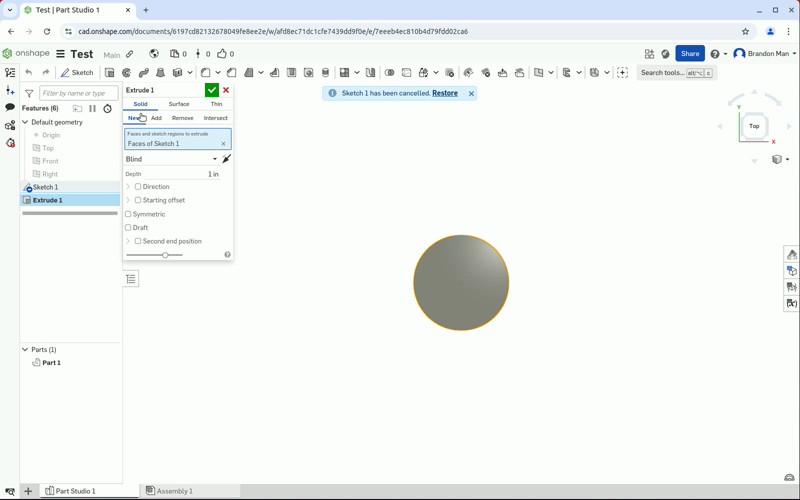
mouse_move(137, 120)
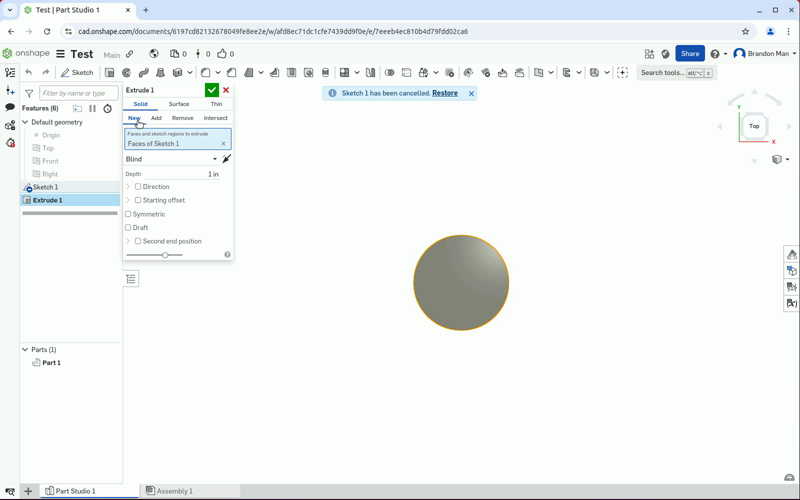
click(137, 120)
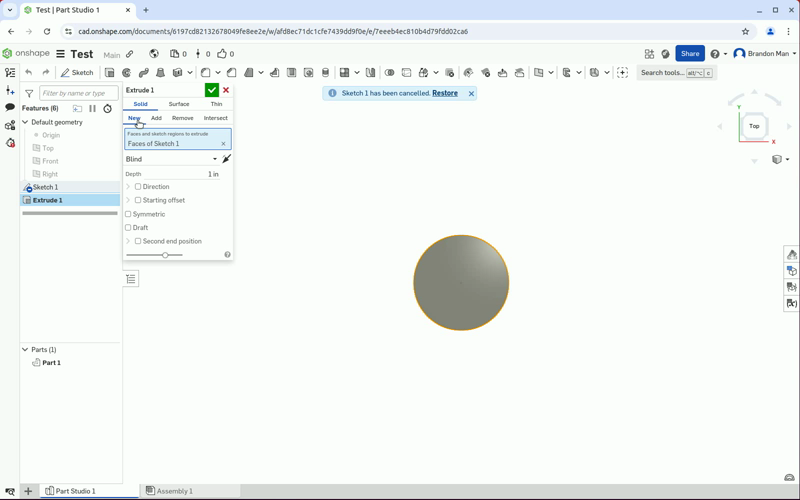
key(tab, 4)
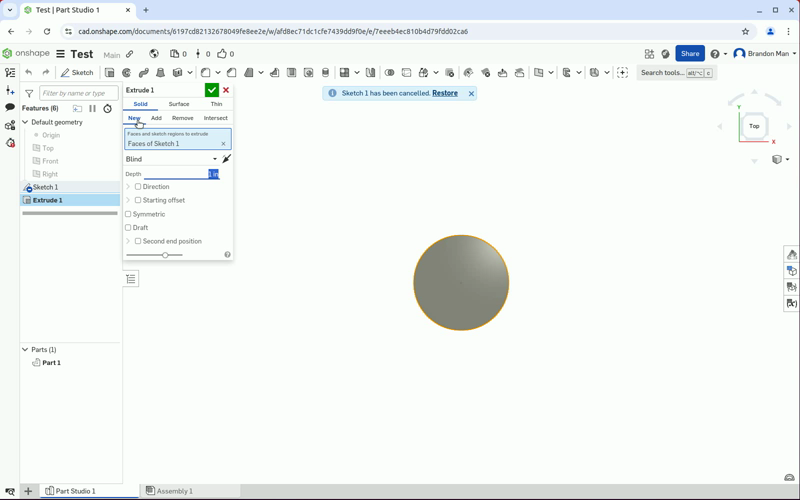
text(23.108)
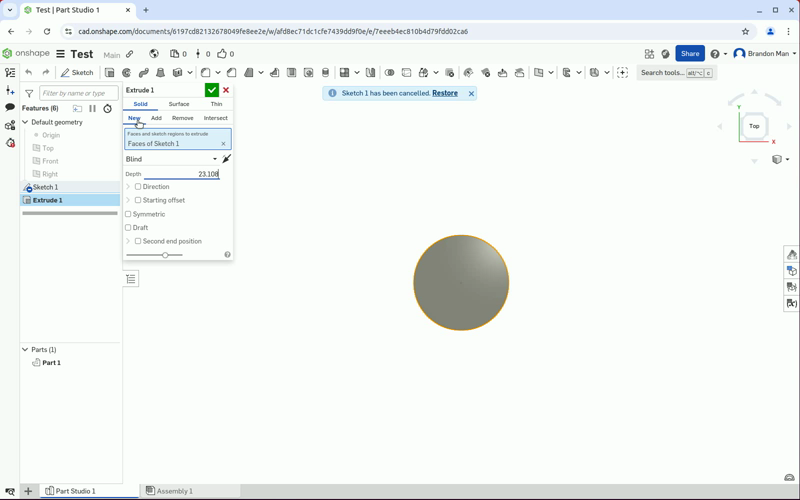
key(enter)
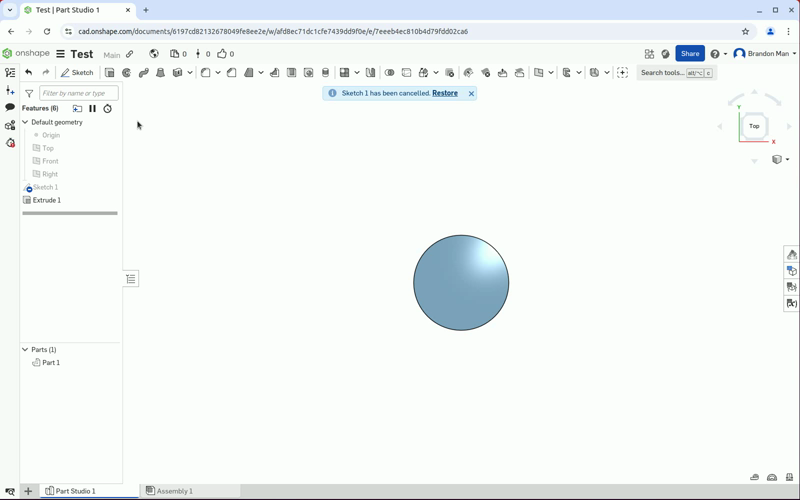
key(shift+h)
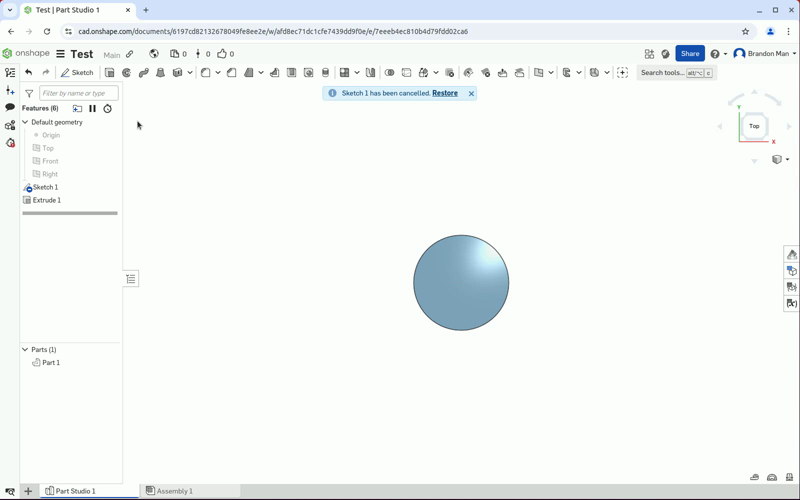
key(shift+h)
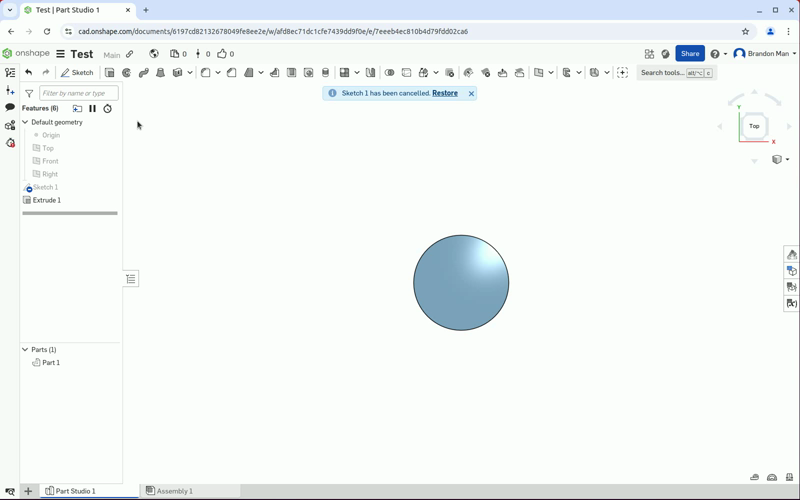
mouse_move(73, 189)
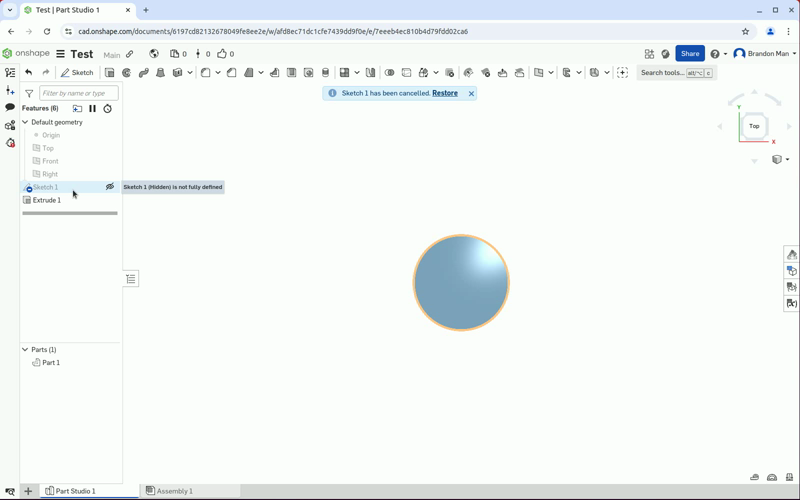
click(73, 189)
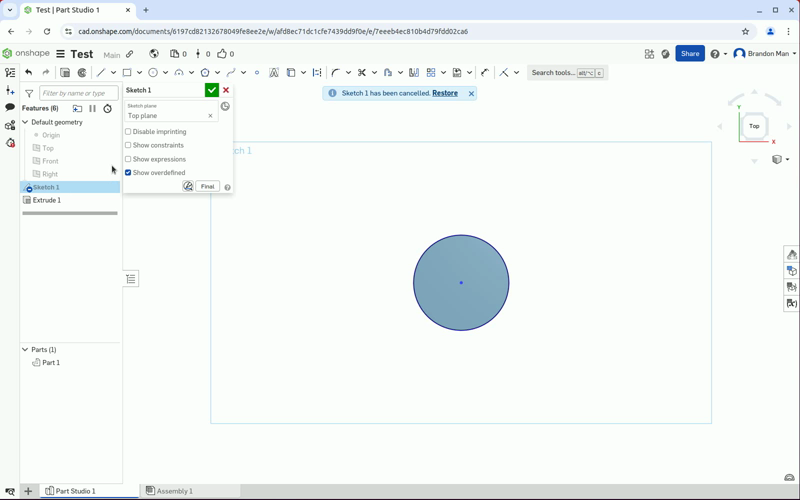
mouse_move(229, 92)
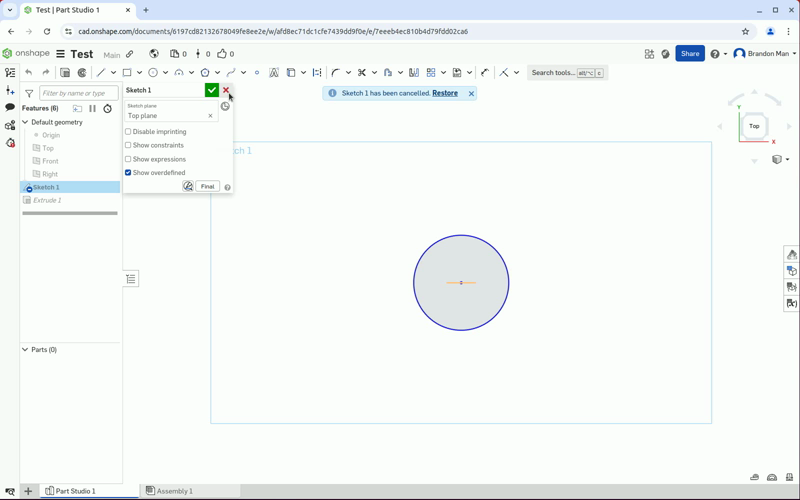
click(229, 92)
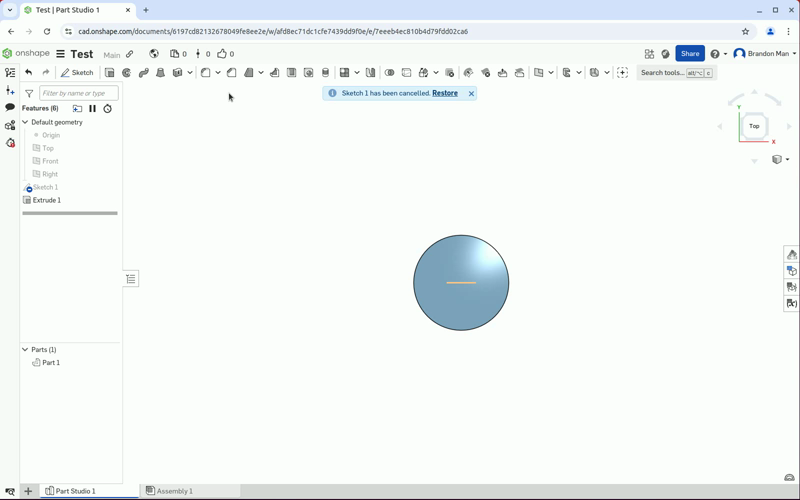
mouse_move(541, 75)
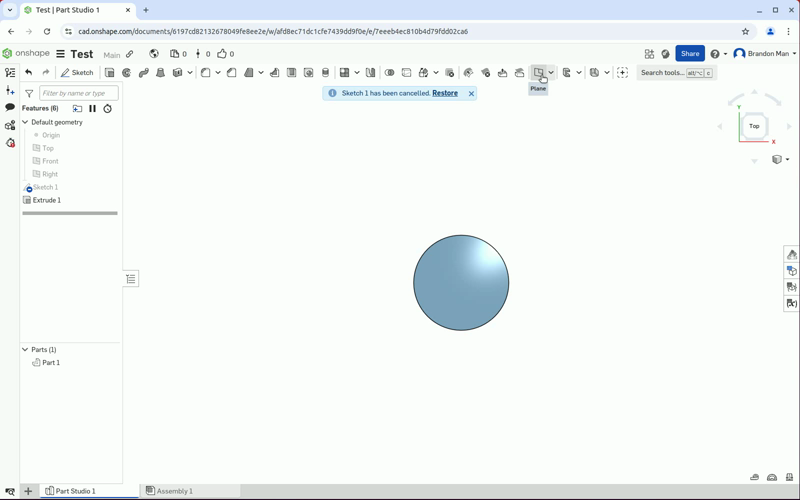
click(541, 75)
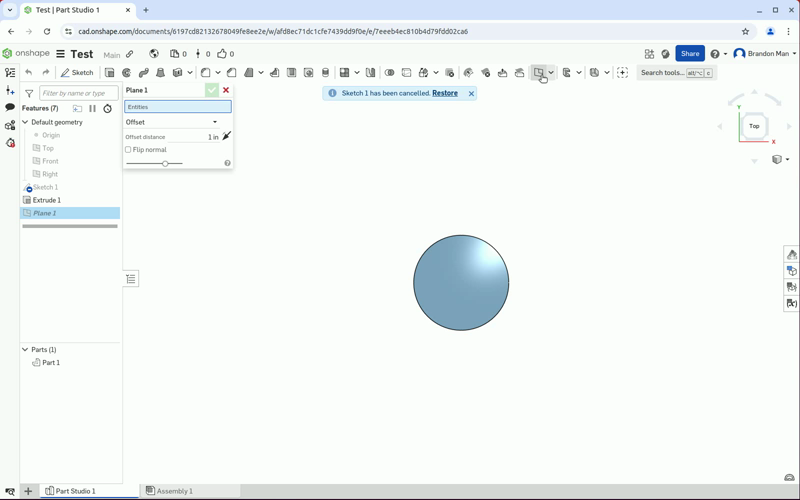
mouse_move(73, 150)
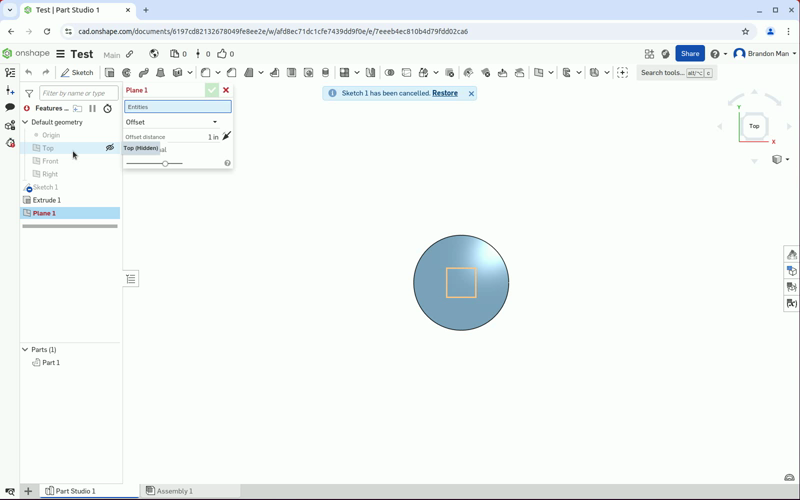
click(73, 150)
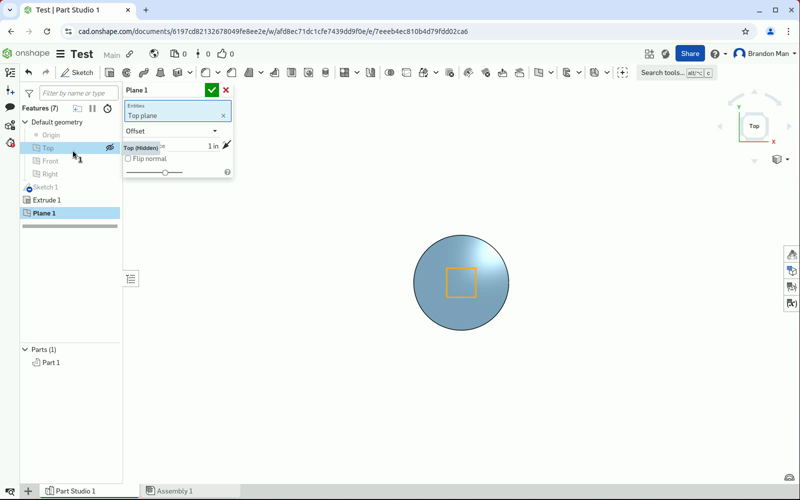
key(tab, 2)
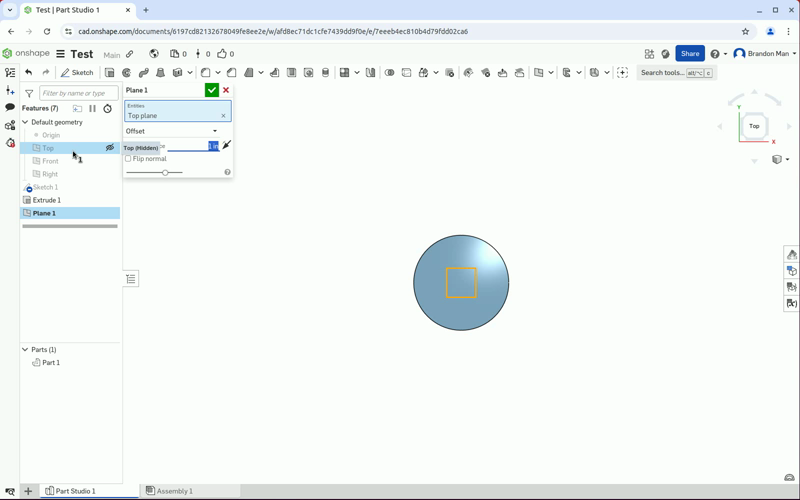
text(23.108)
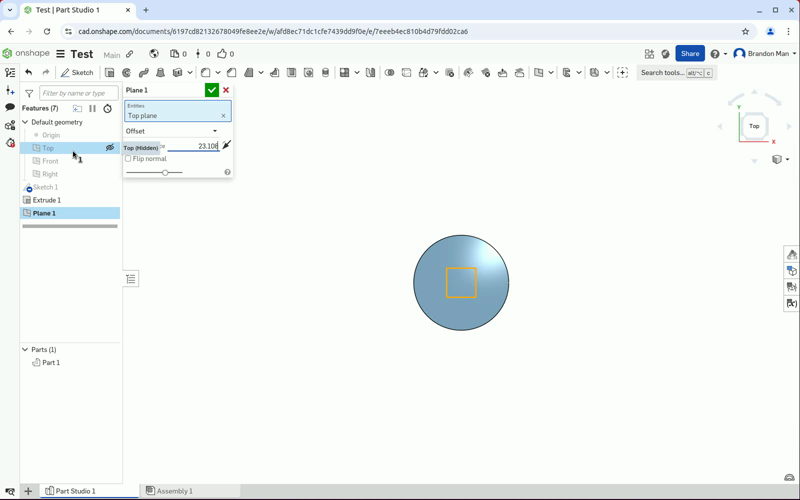
key(enter, 2)
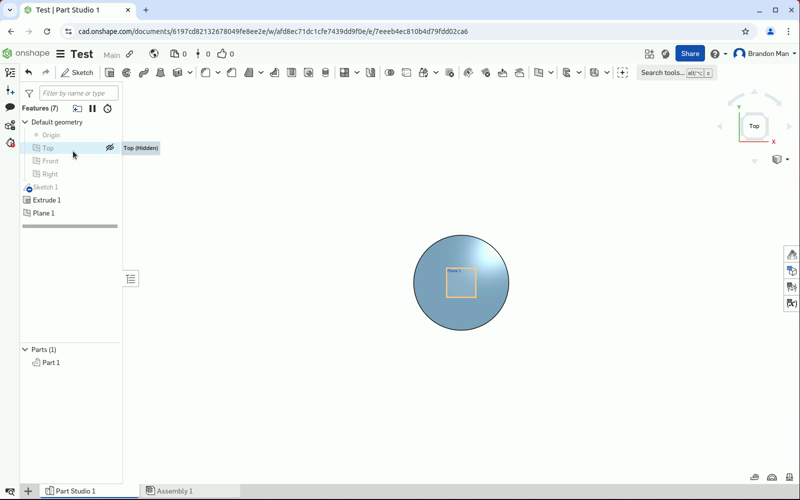
key(shift+s)
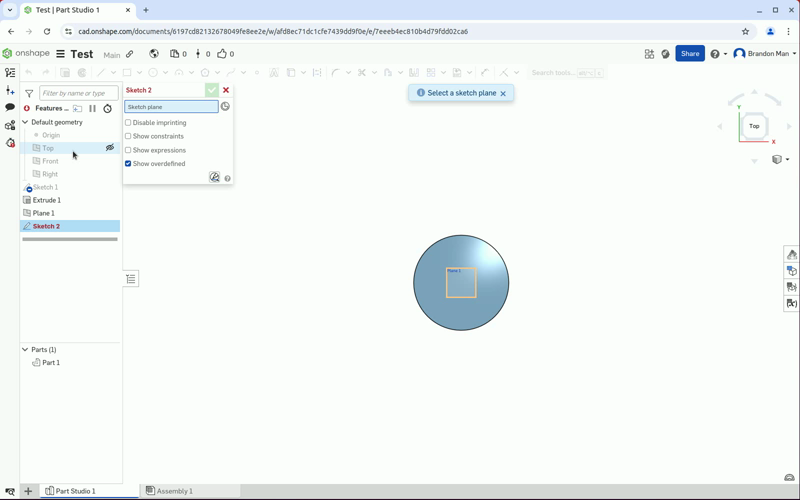
mouse_move(73, 215)
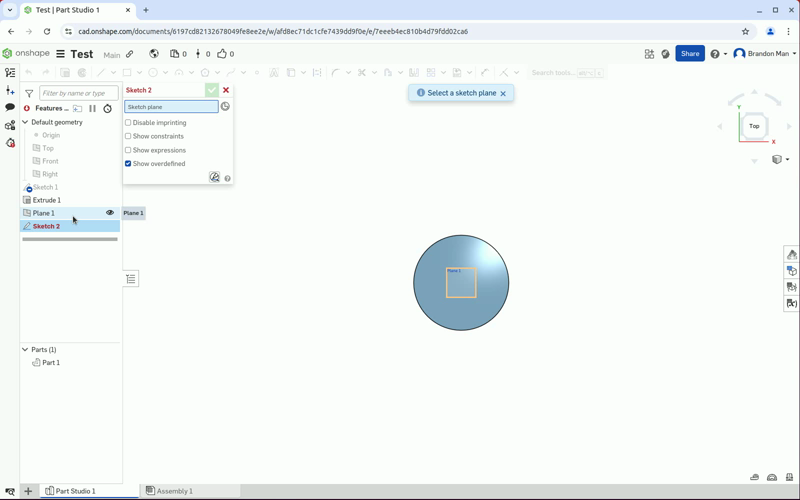
click(73, 215)
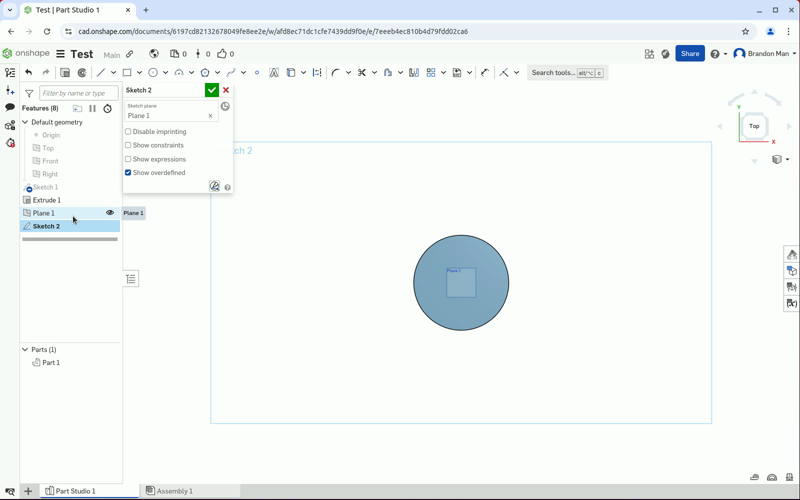
mouse_move(73, 352)
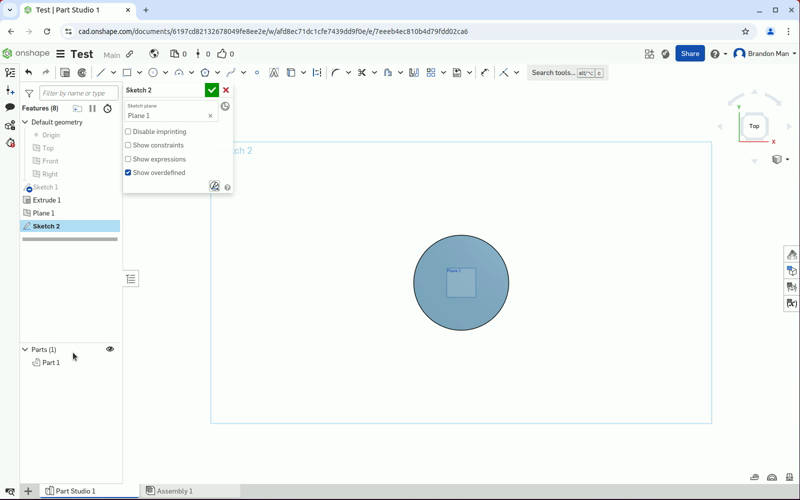
key(y)
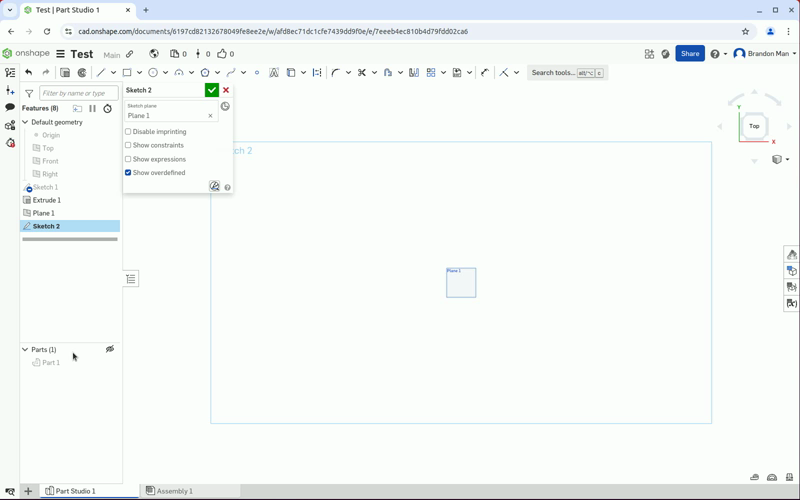
key(c)
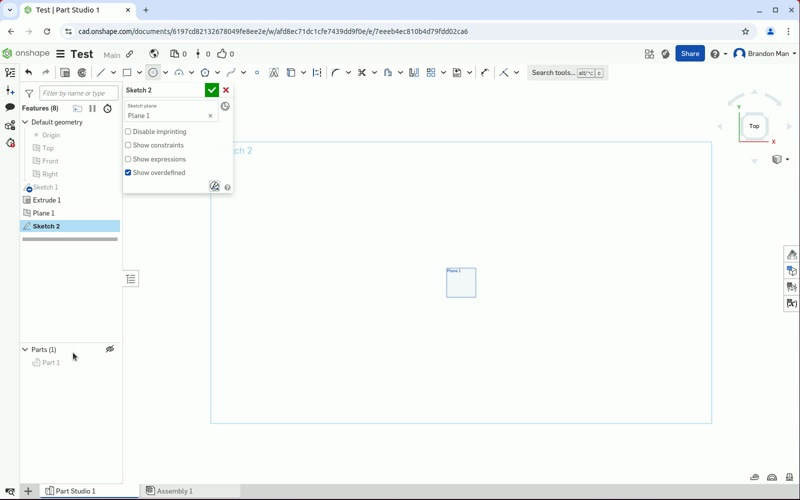
key_down(shift)
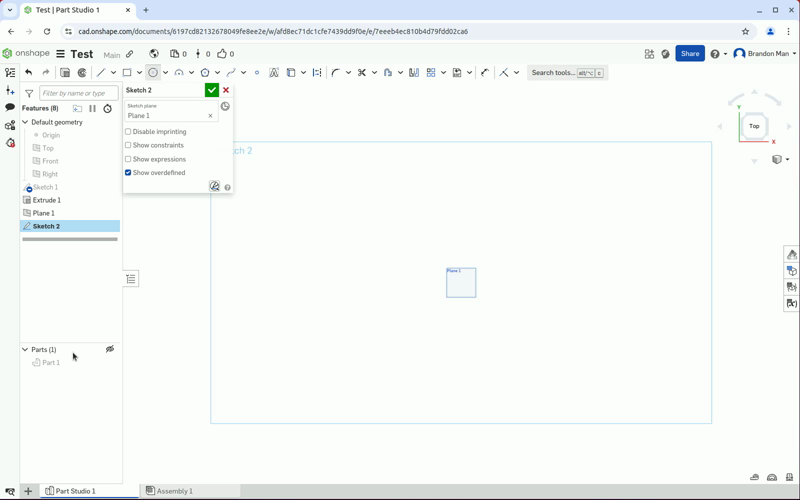
mouse_move(461, 282)
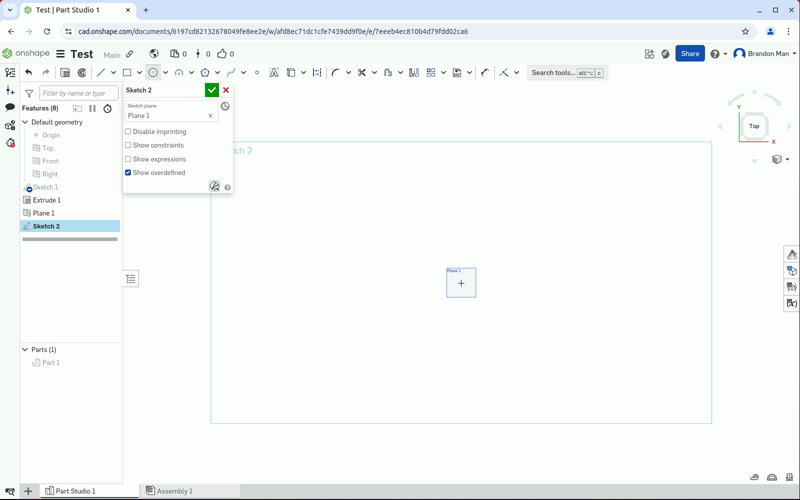
click(461, 282)
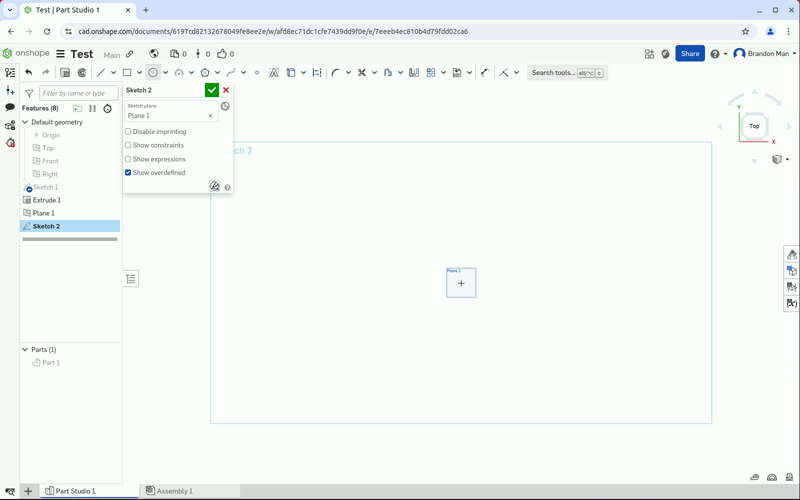
key_up(shift)
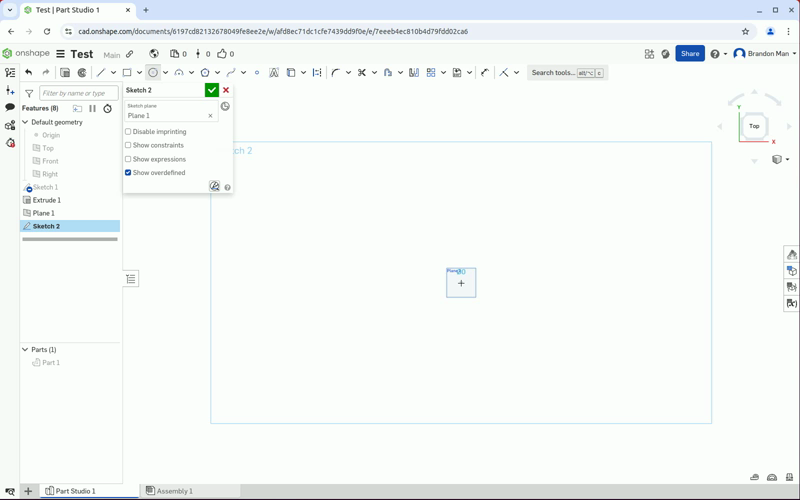
mouse_move(497, 282)
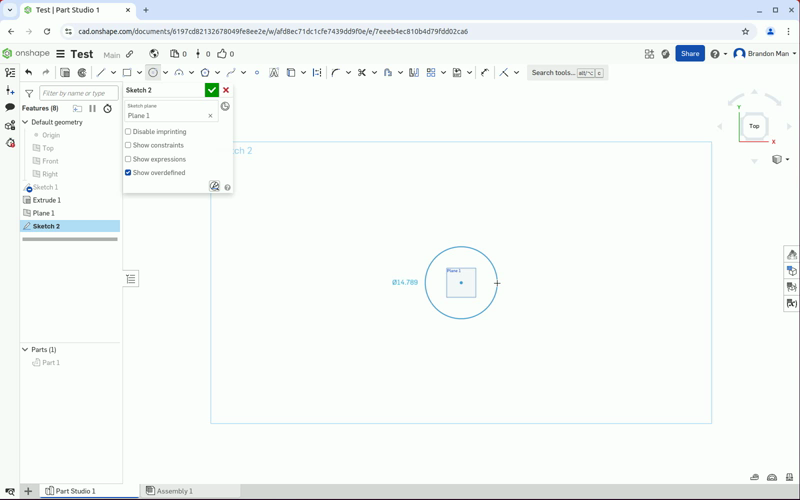
click(497, 282)
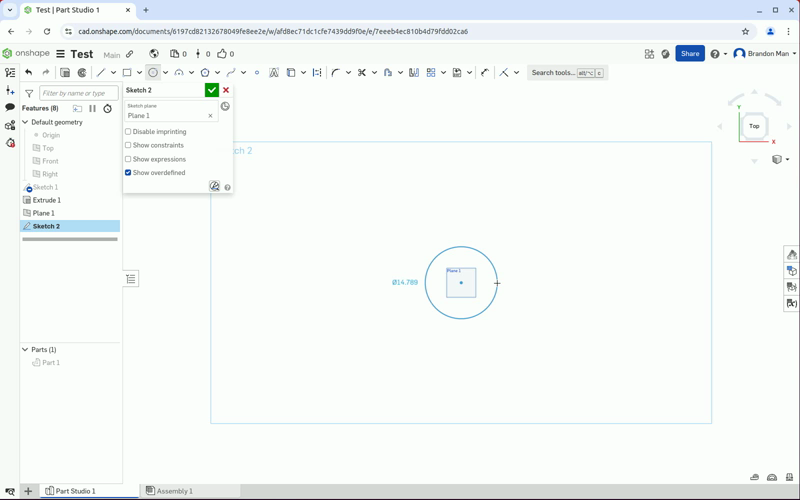
key(esc)
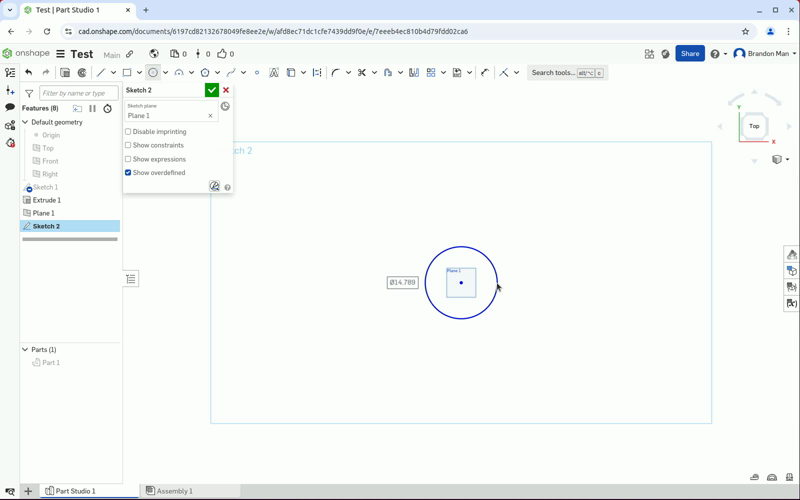
mouse_move(455, 264)
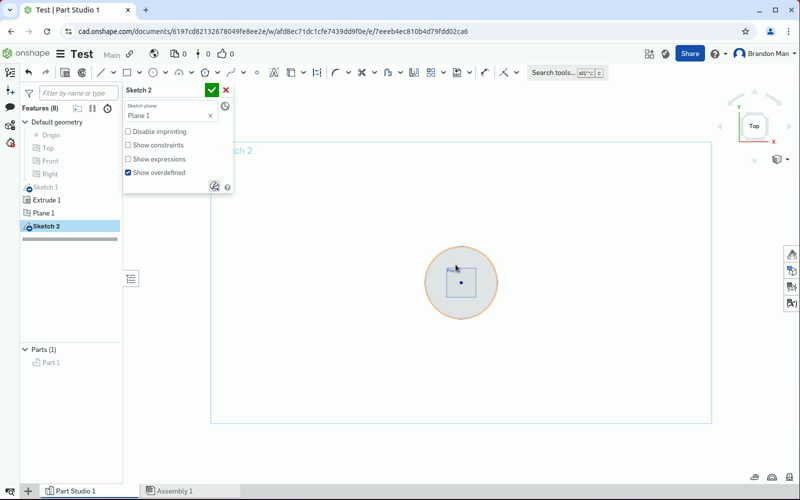
click(455, 264)
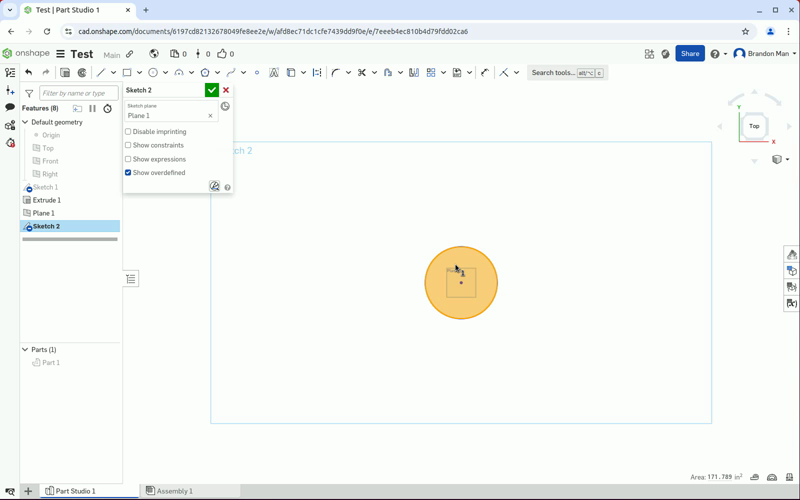
mouse_move(73, 352)
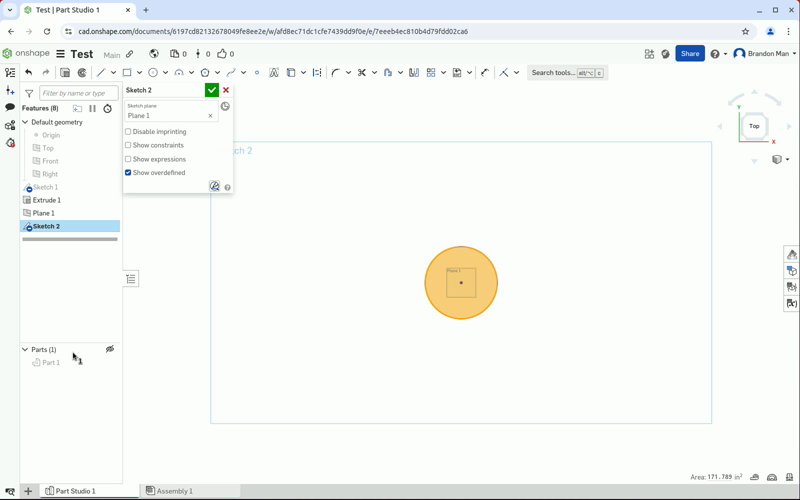
key(shift+y)
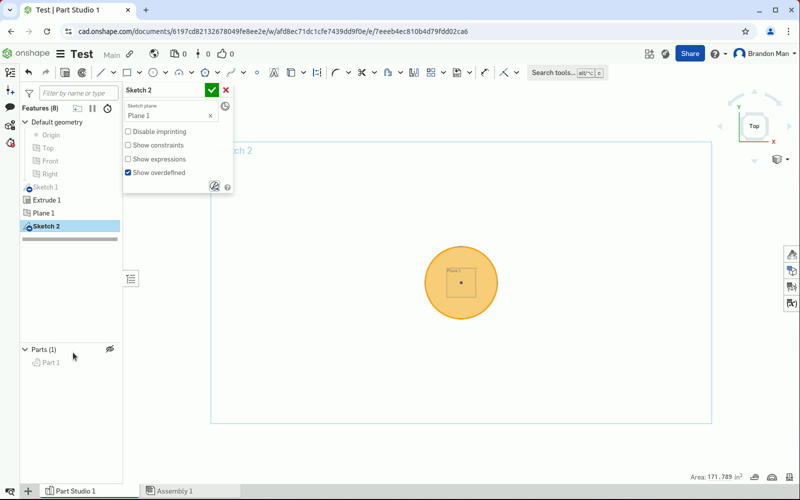
key(shift+e)
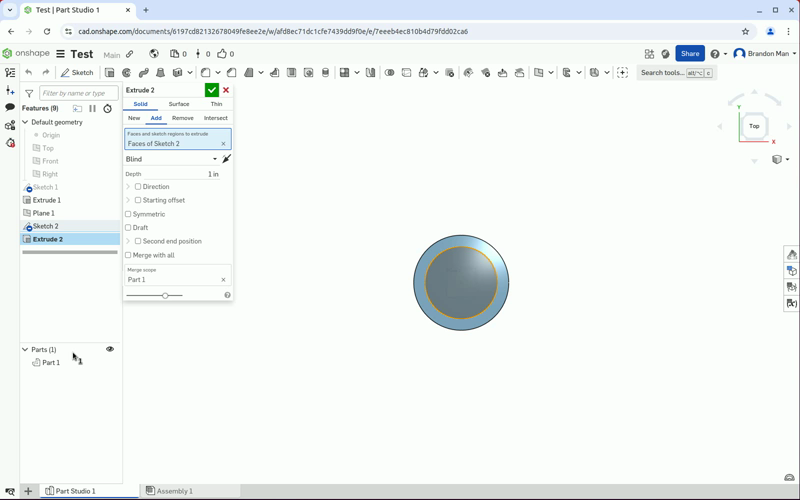
mouse_move(143, 106)
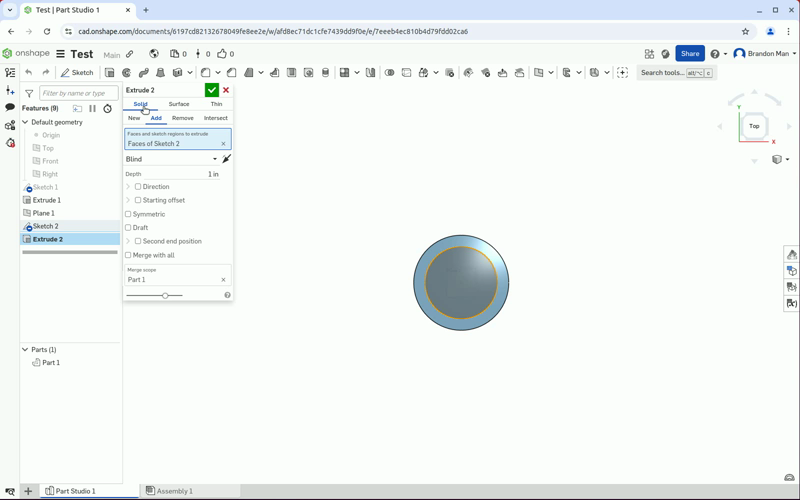
click(143, 106)
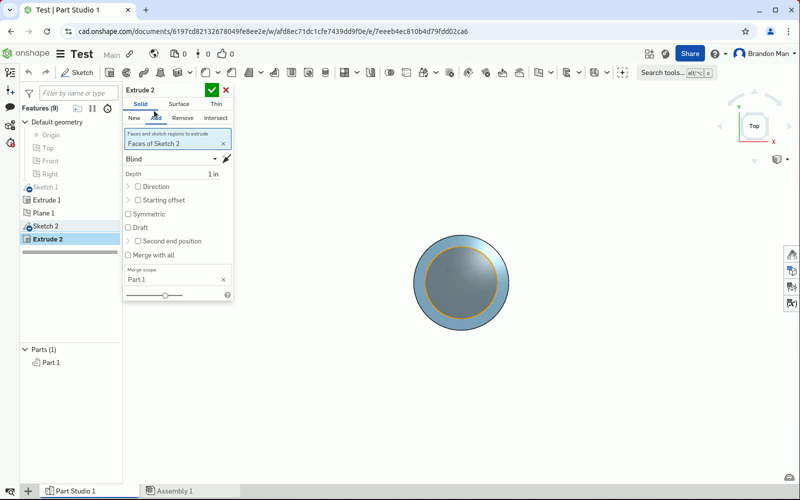
mouse_move(186, 120)
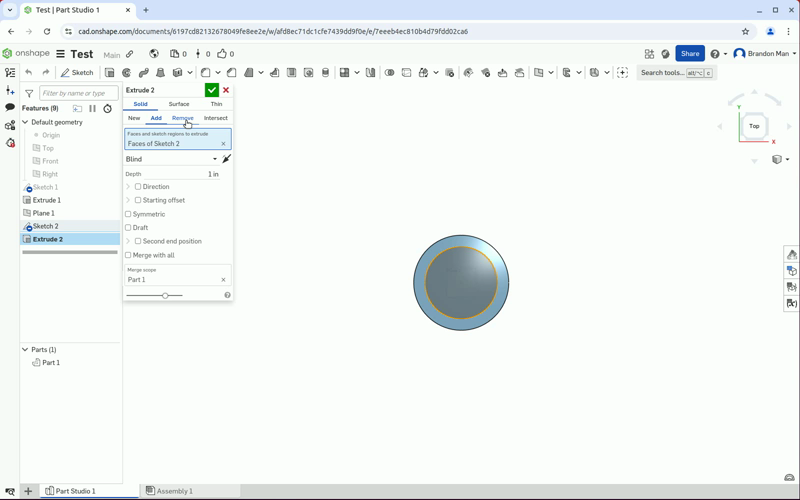
click(186, 120)
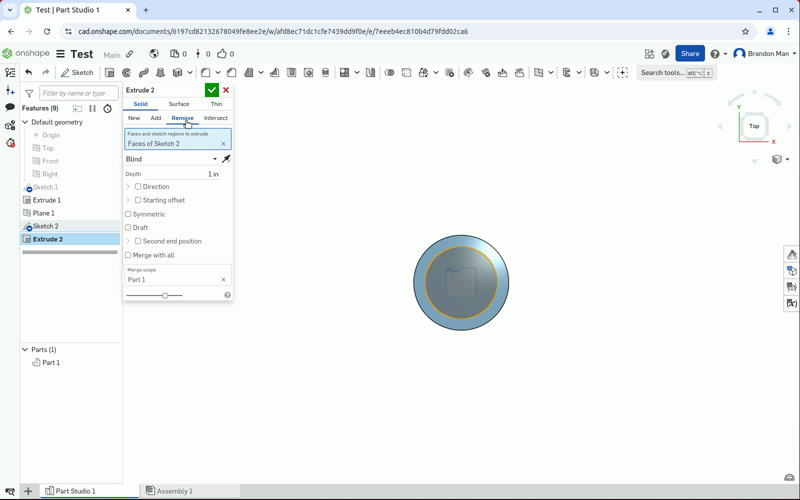
key(tab, 4)
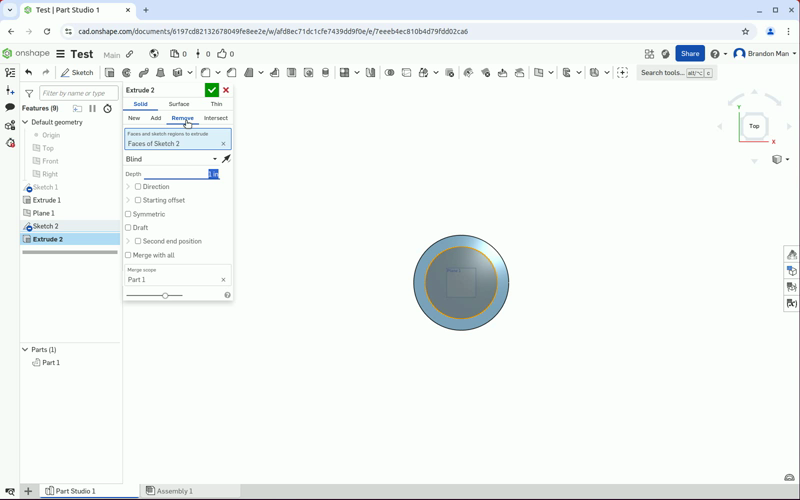
text(20.701)
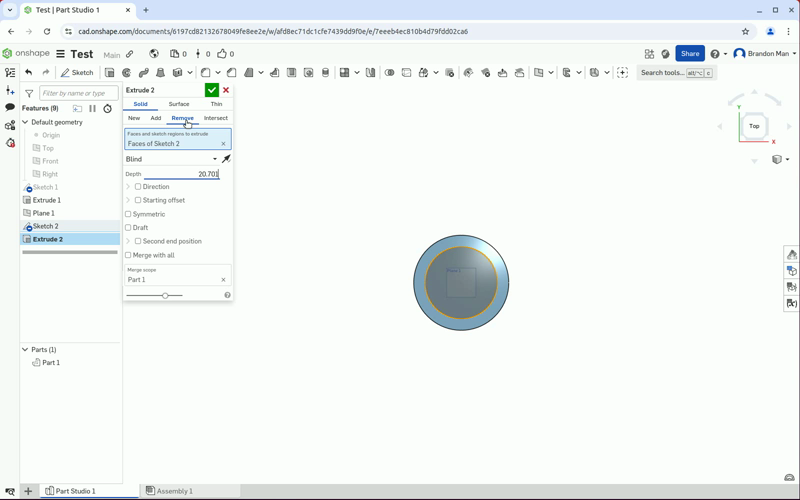
key(tab, 6)
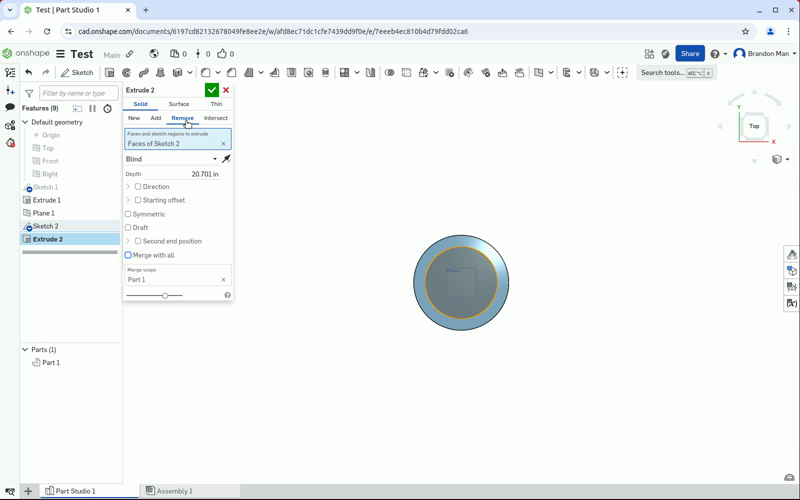
key(space)
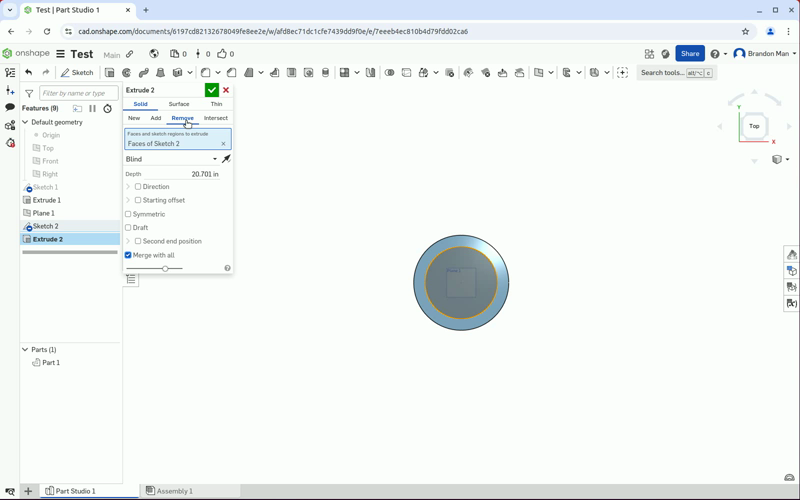
key(enter)
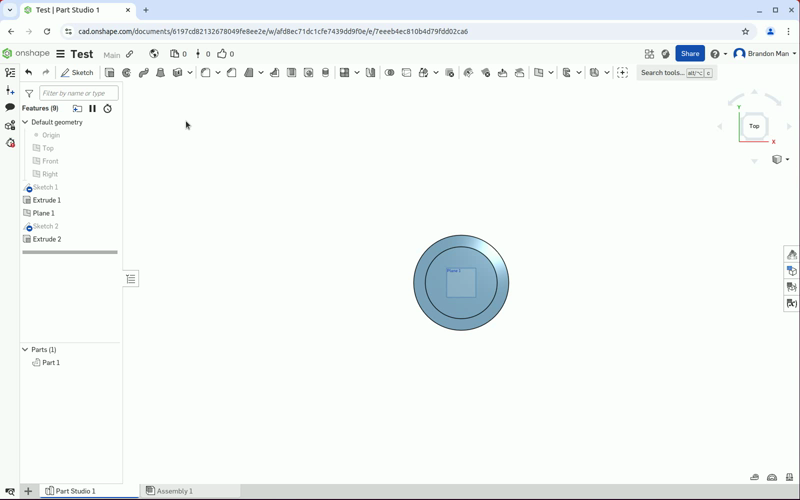
key(shift+h)
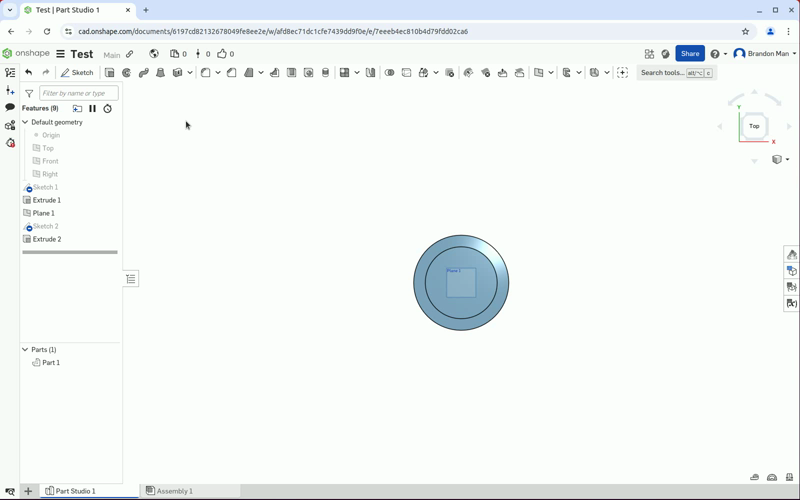
key(shift+h)
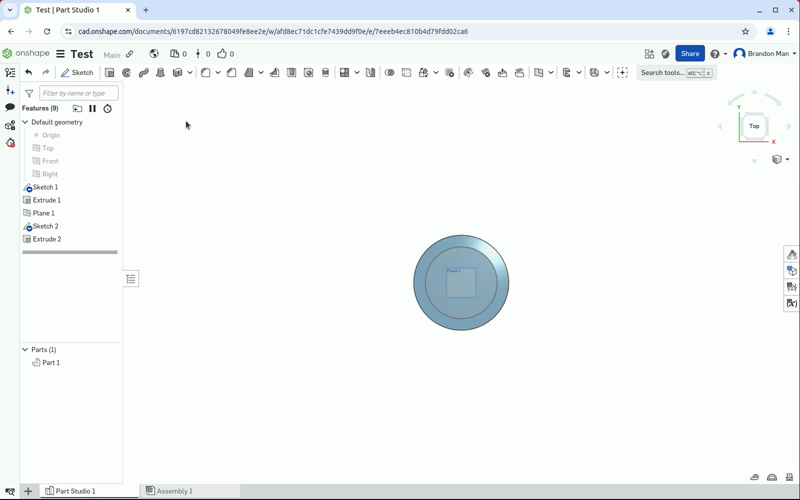
key(shift+7)
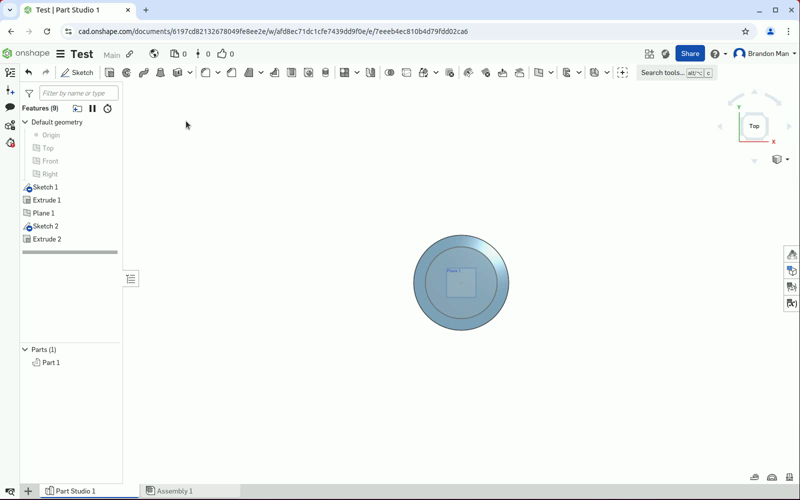
key(up, 3)
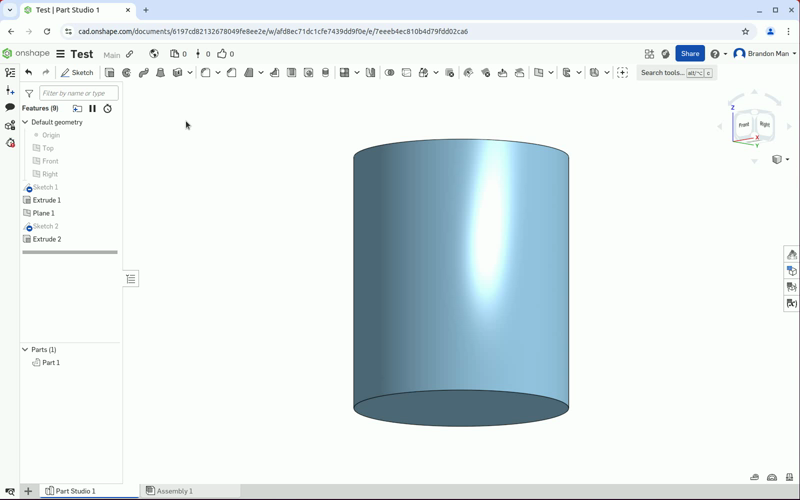
key(left, 3)
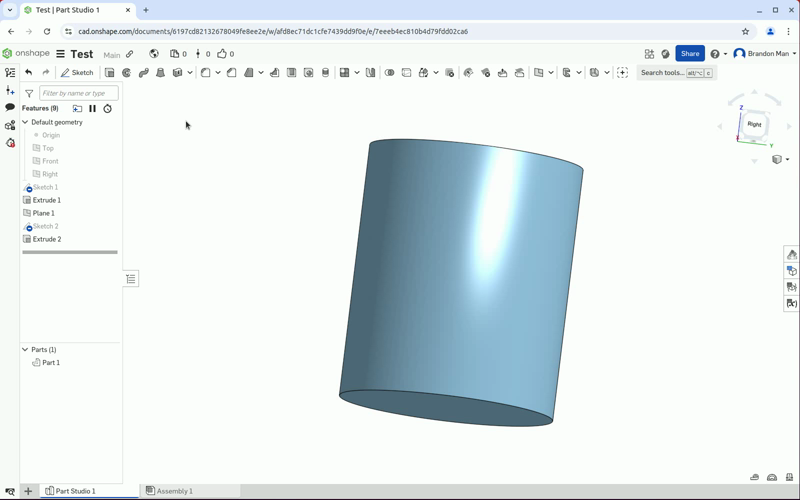
key(right, 3)
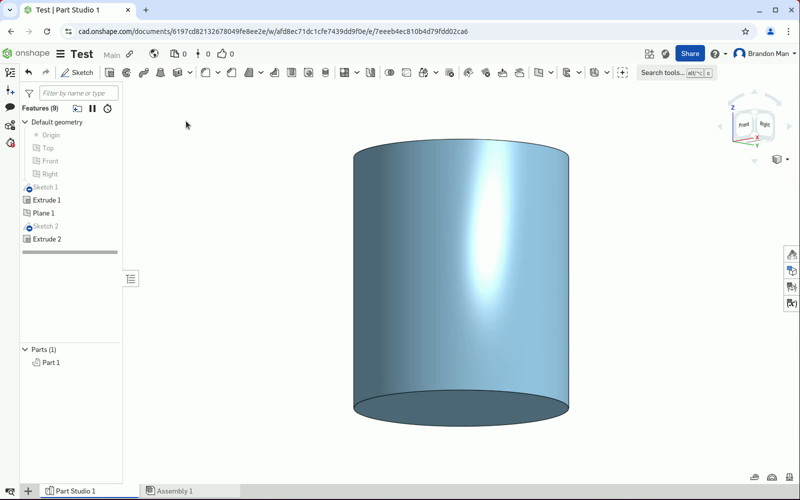
key(down, 3)
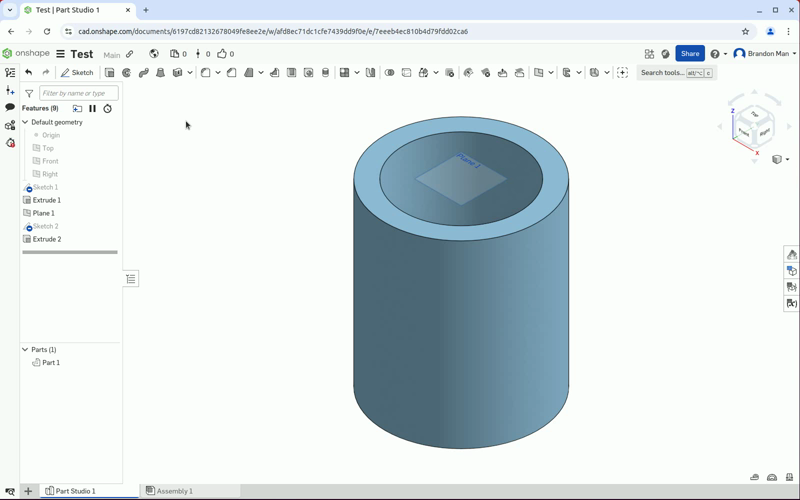
mouse_move(73, 189)
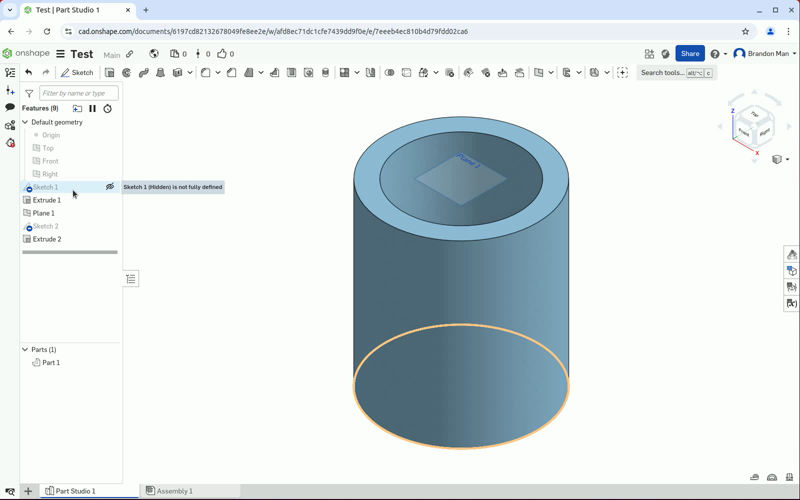
click(73, 189)